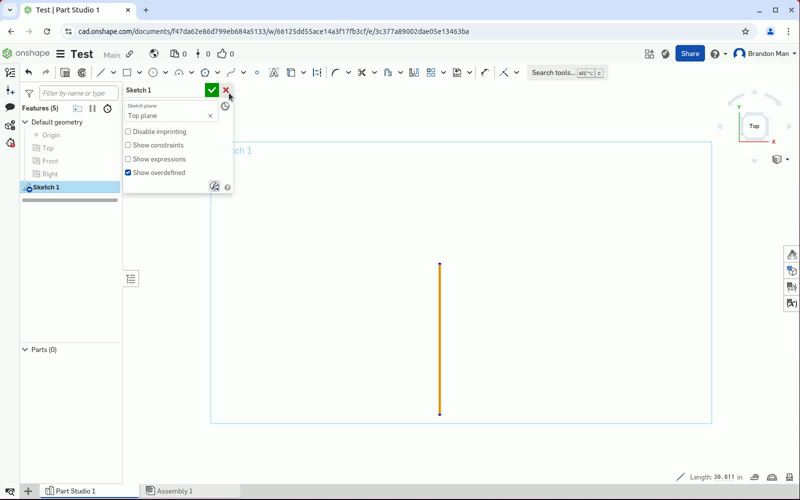
key(shift+h)
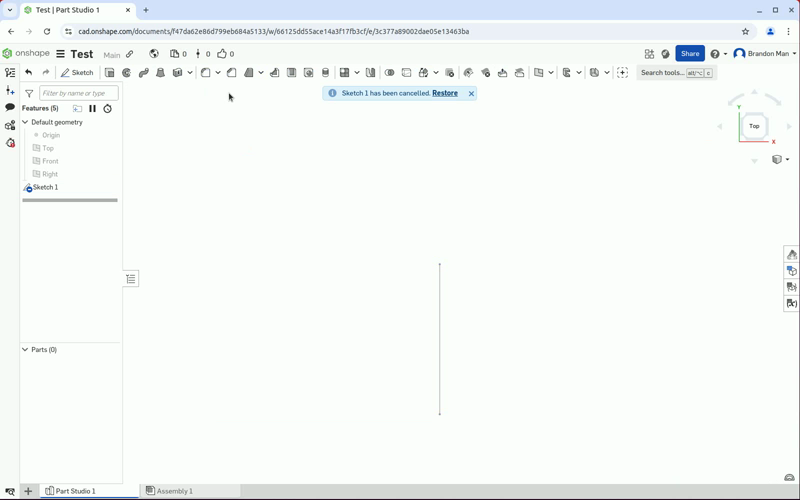
key(shift+s)
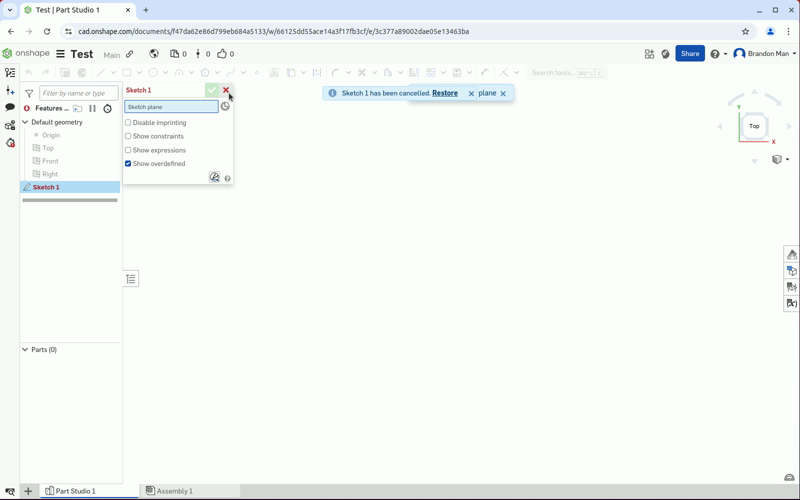
mouse_move(73, 150)
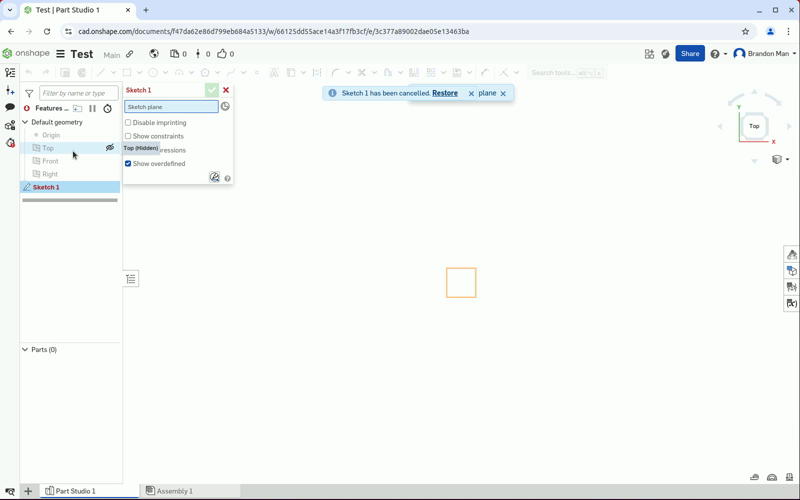
click(73, 150)
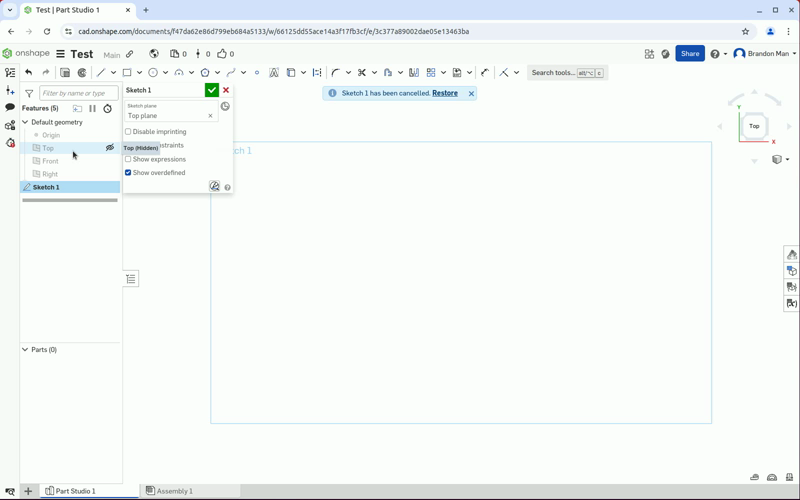
mouse_move(73, 352)
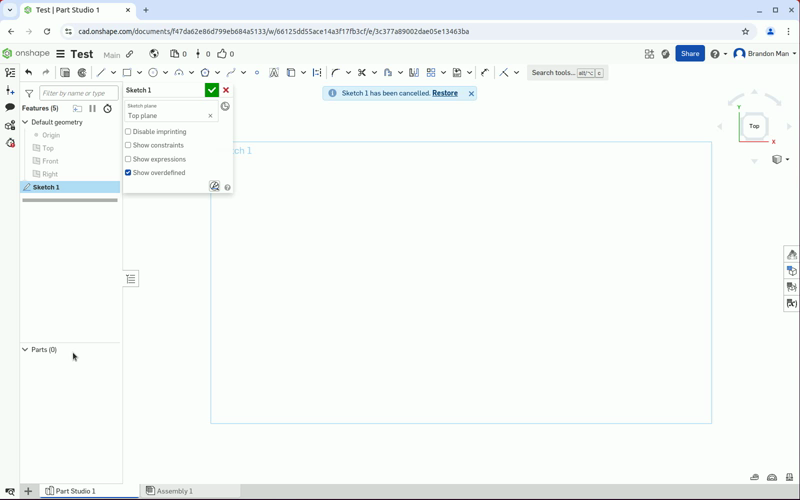
key(y)
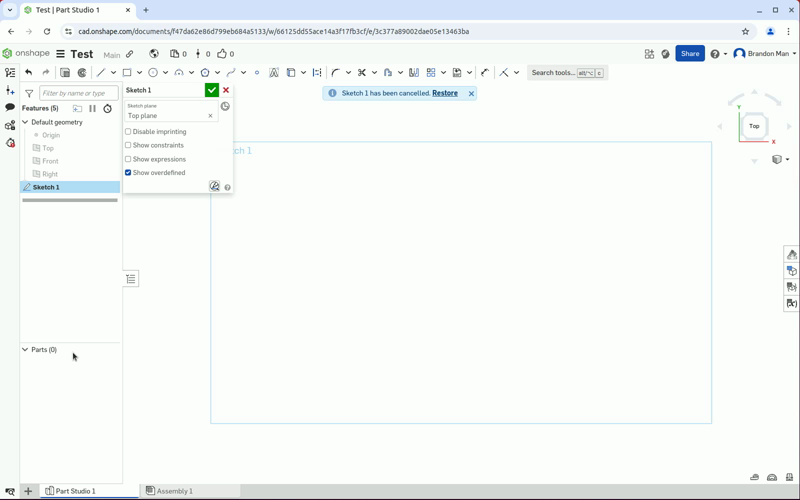
key(c)
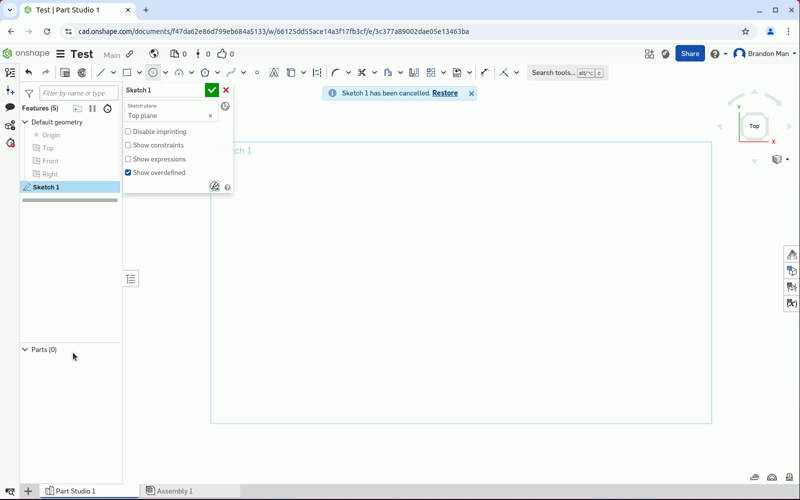
key_down(shift)
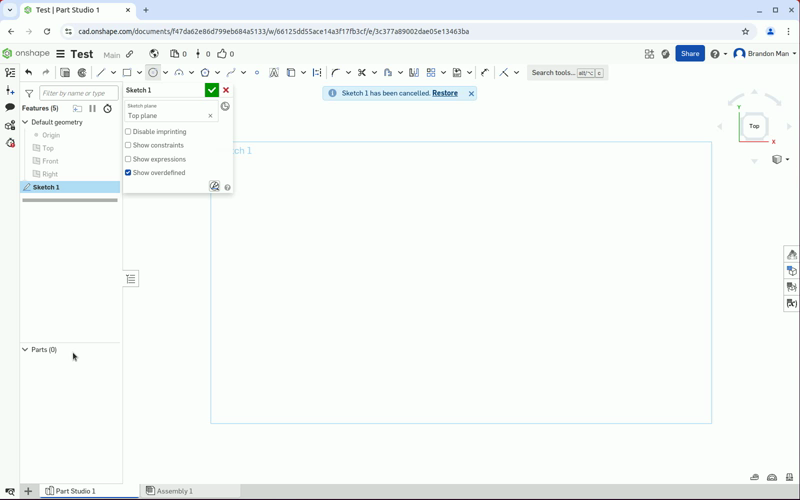
mouse_move(461, 282)
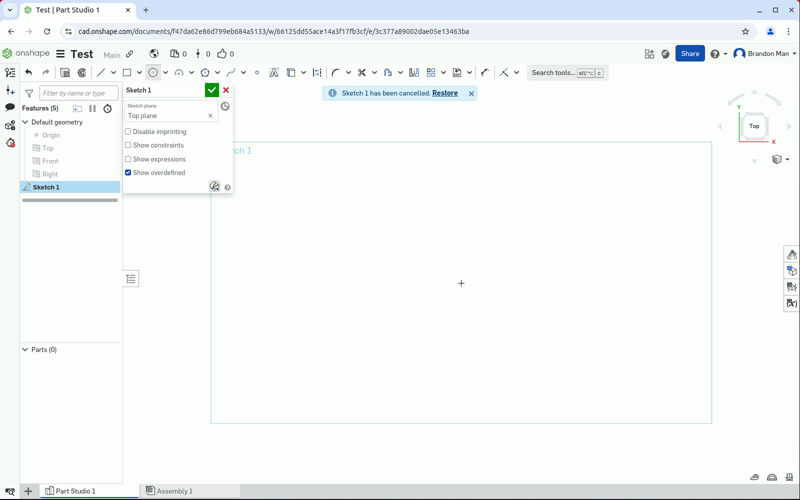
click(461, 282)
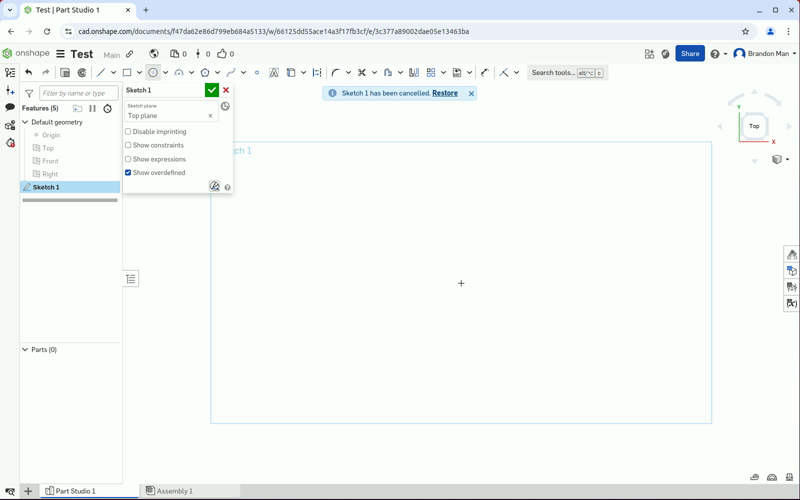
key_up(shift)
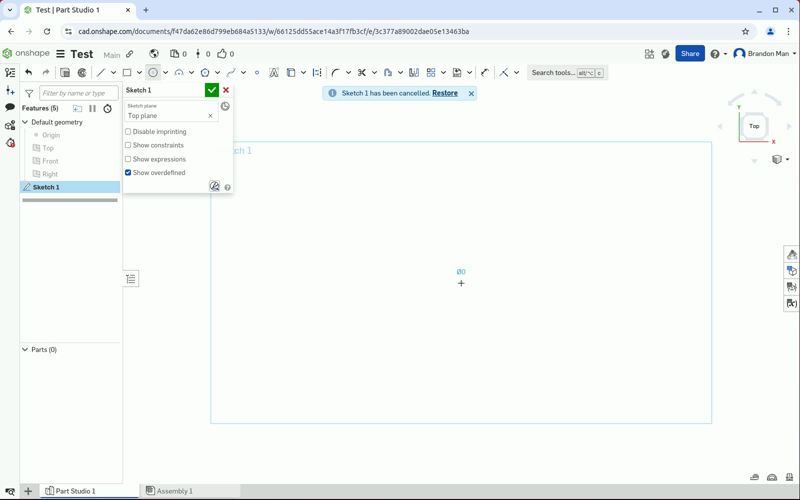
mouse_move(521, 282)
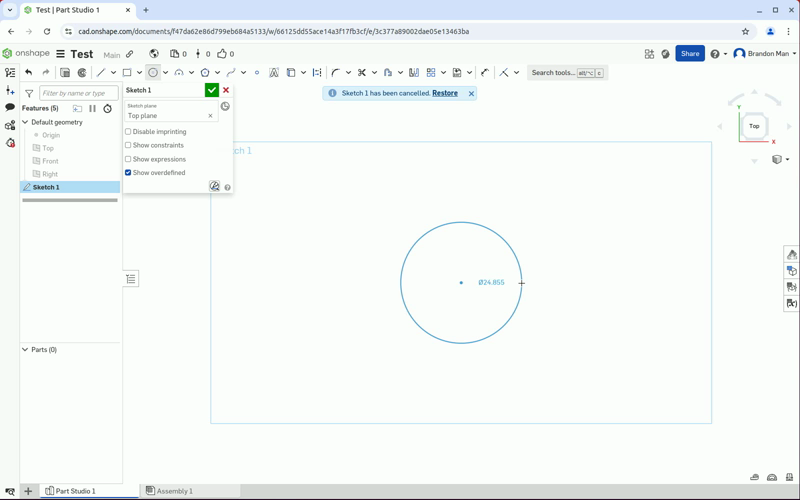
click(521, 282)
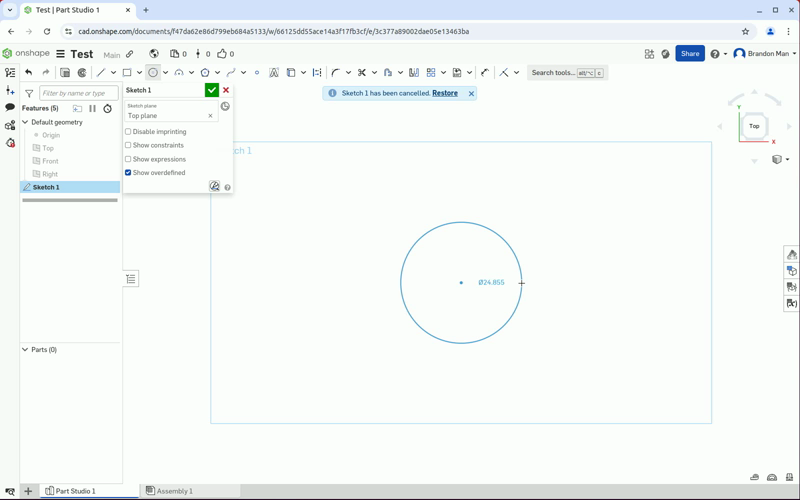
key(esc)
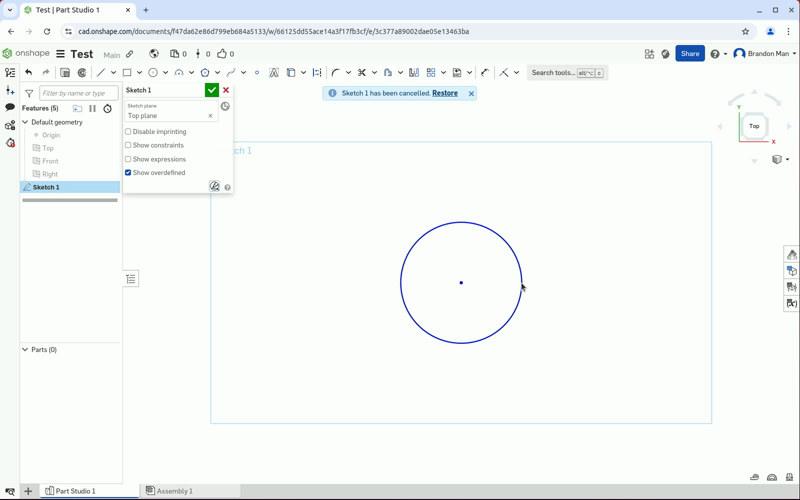
mouse_move(420, 269)
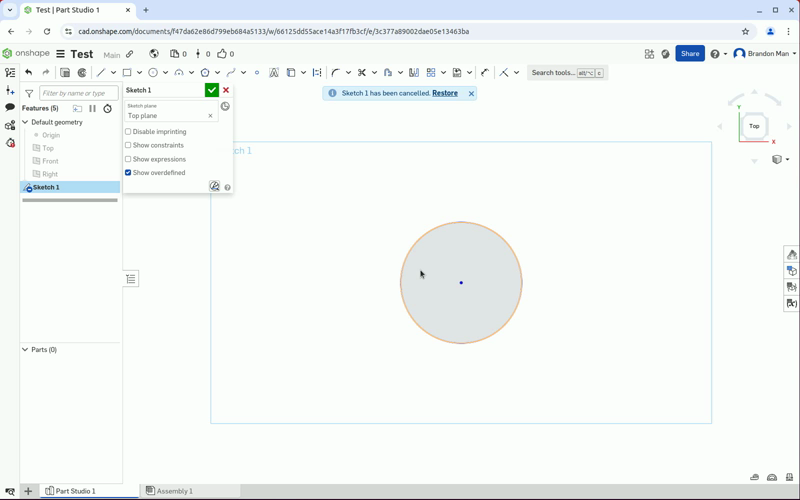
click(420, 269)
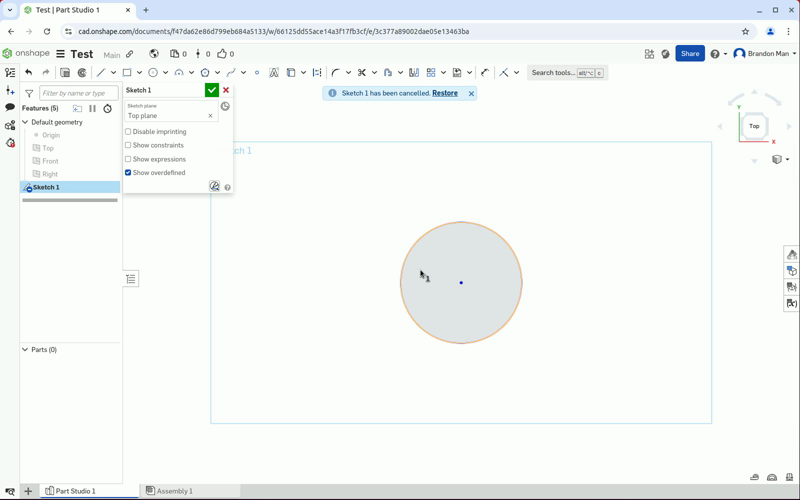
mouse_move(73, 352)
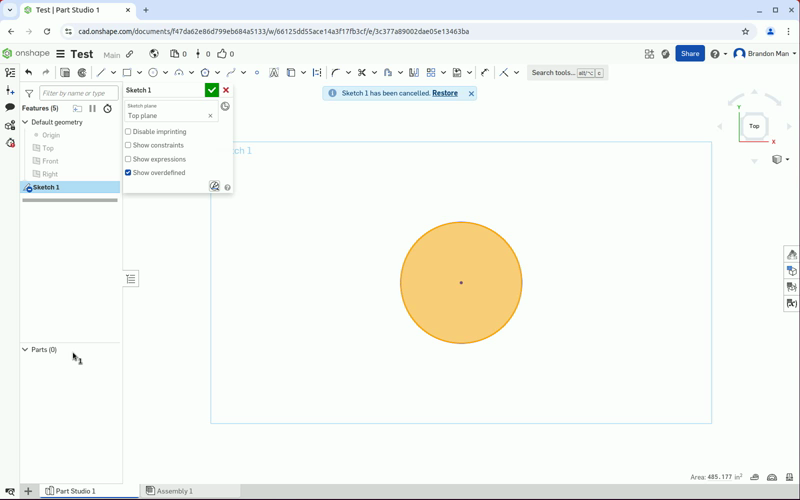
key(shift+y)
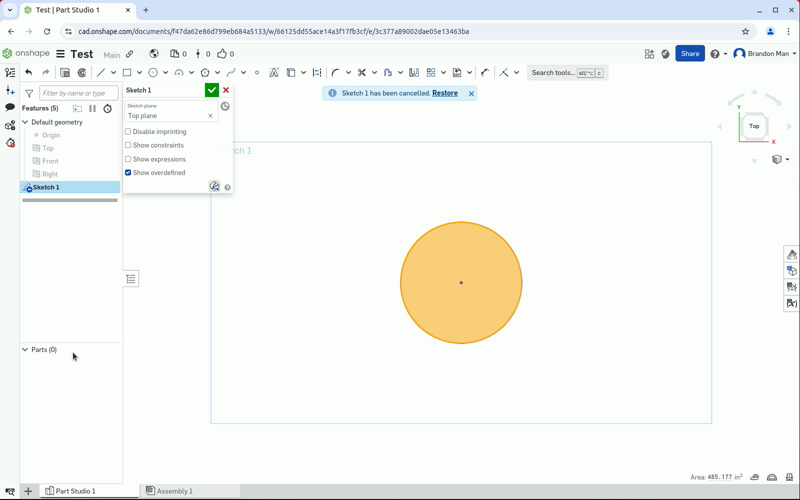
key(shift+e)
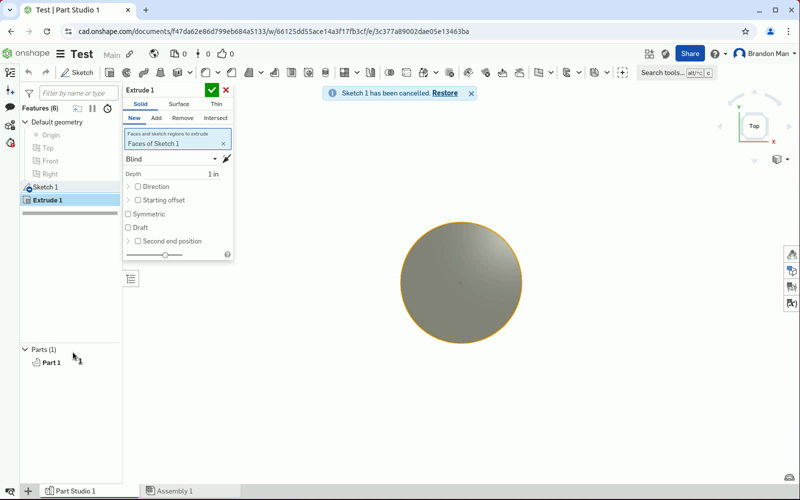
mouse_move(143, 106)
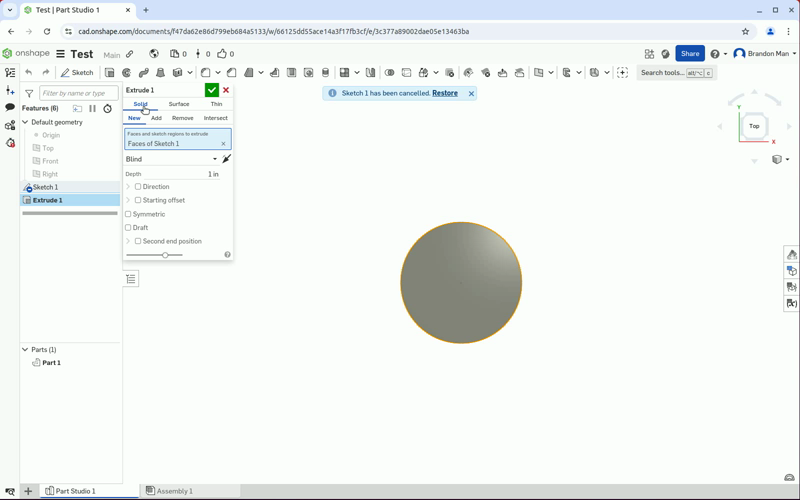
click(143, 106)
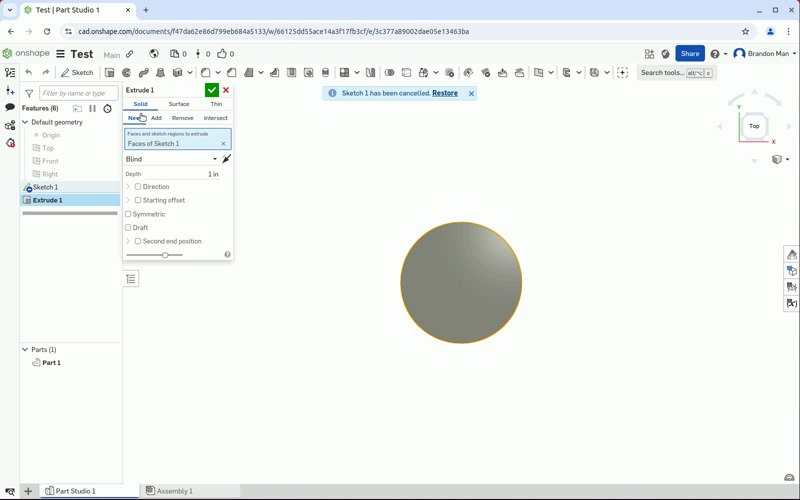
mouse_move(137, 120)
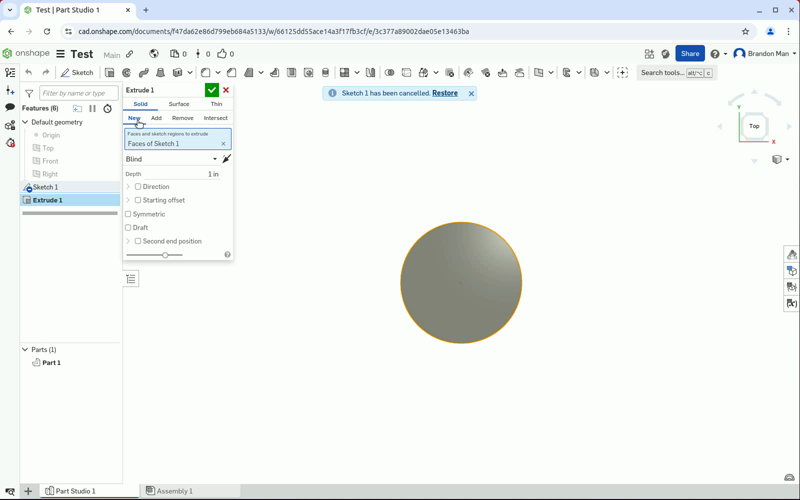
click(137, 120)
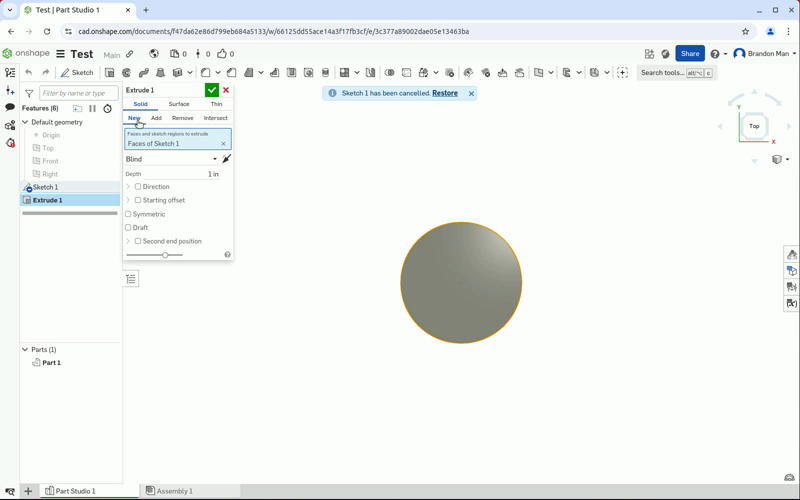
key(tab, 4)
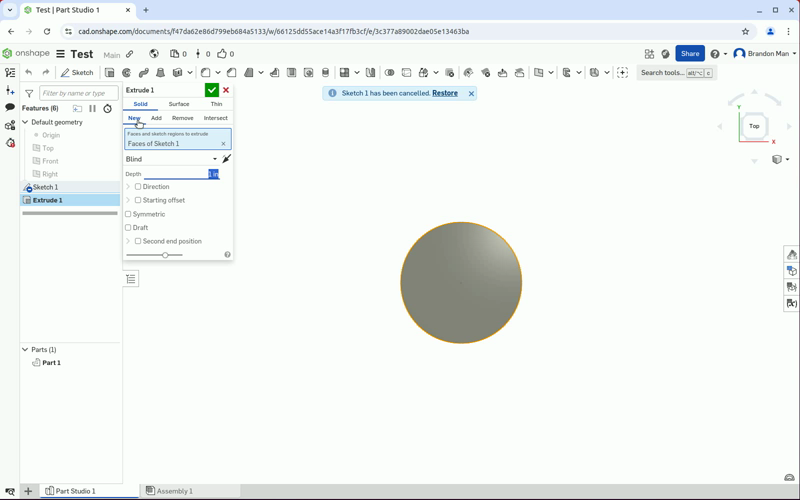
text(2.407)
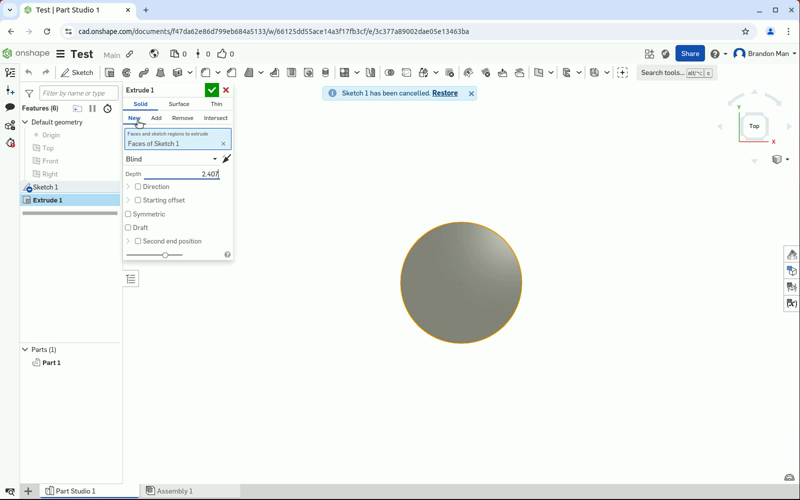
key(enter)
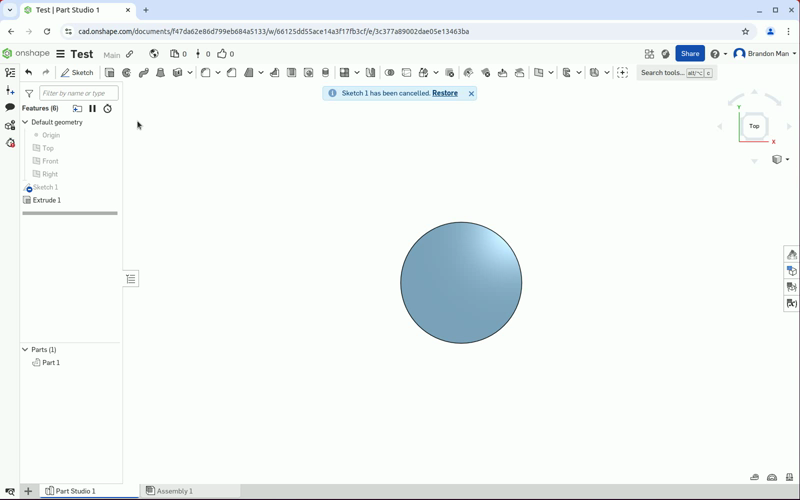
key(shift+h)
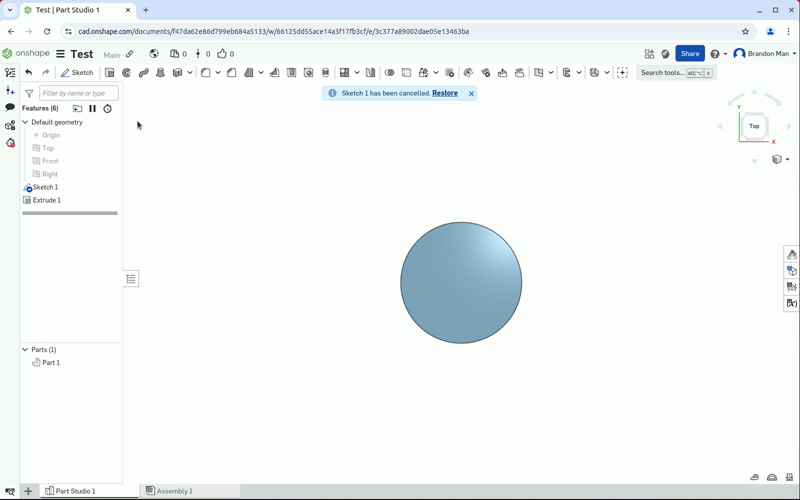
key(shift+h)
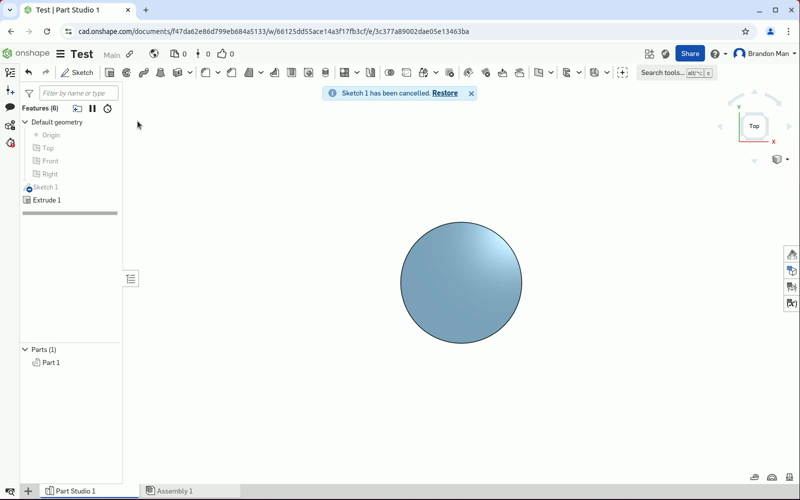
mouse_move(73, 189)
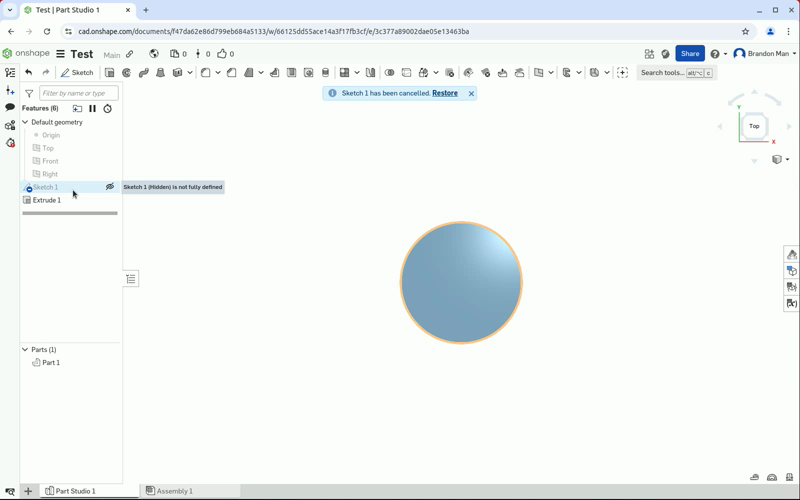
click(73, 189)
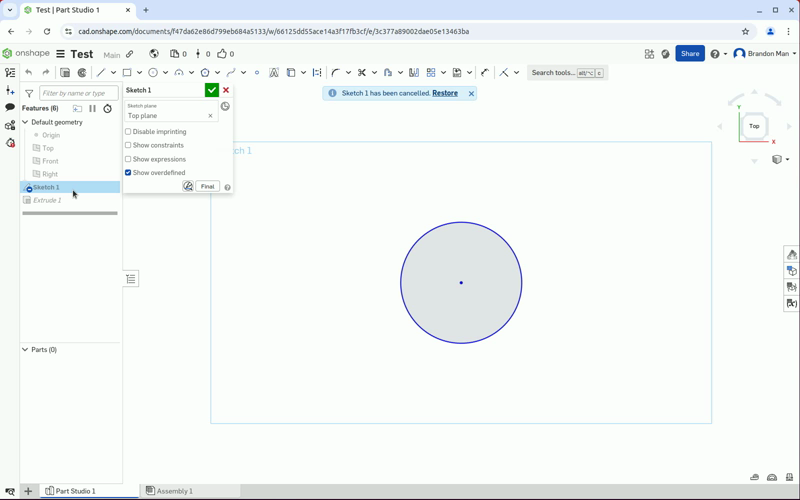
mouse_move(229, 92)
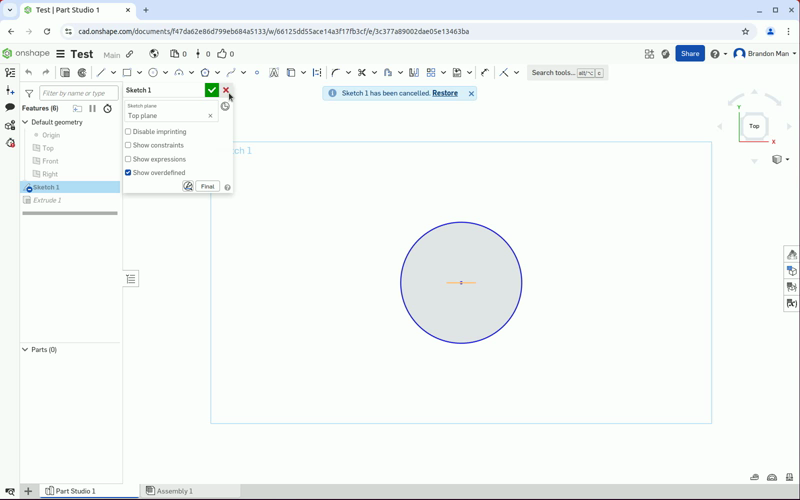
click(229, 92)
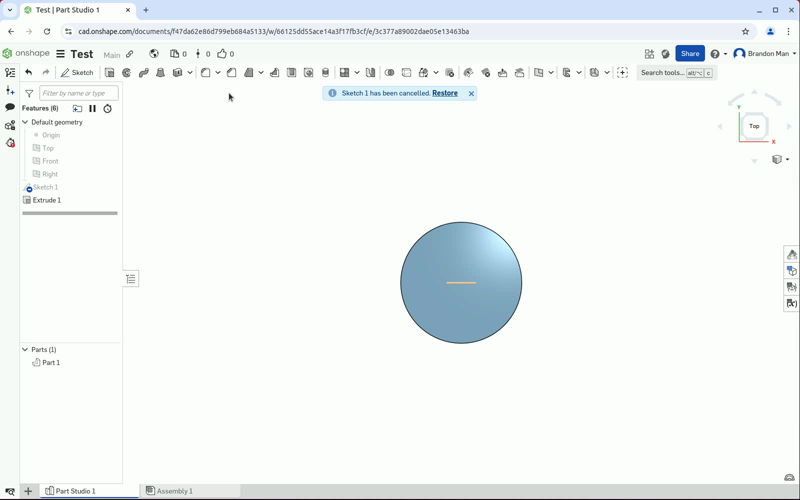
mouse_move(541, 75)
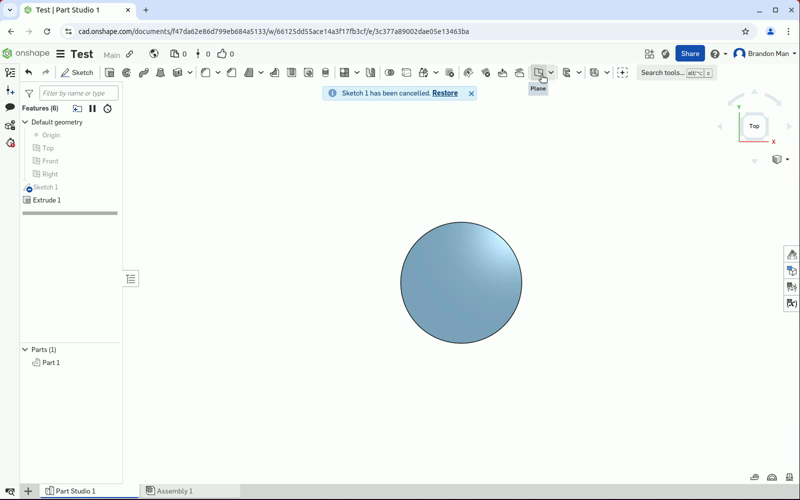
click(541, 75)
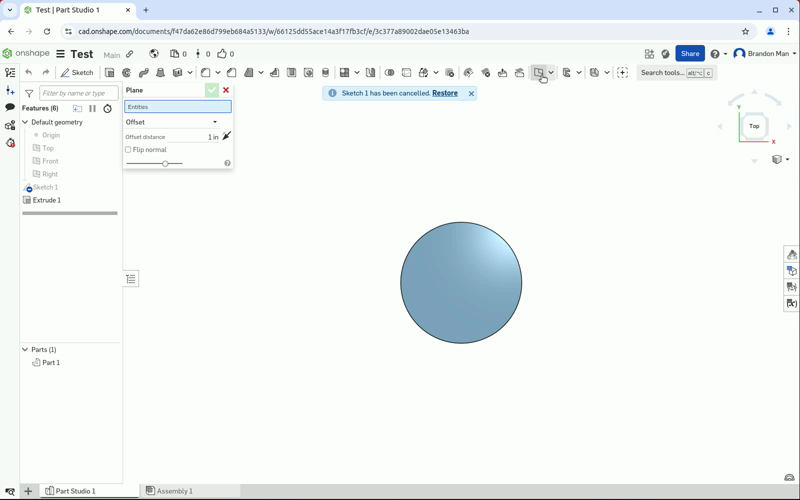
mouse_move(73, 150)
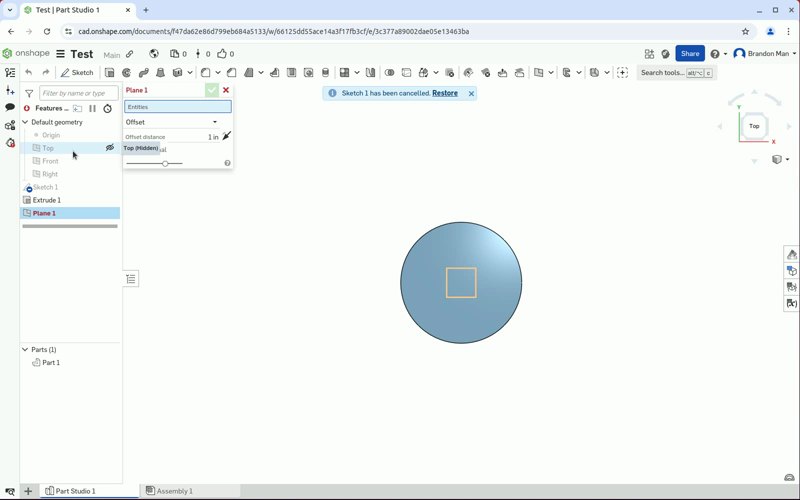
click(73, 150)
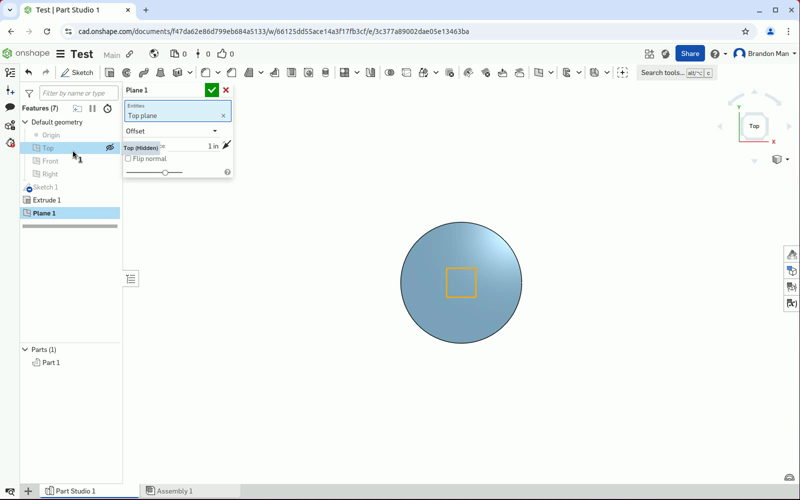
key(tab, 2)
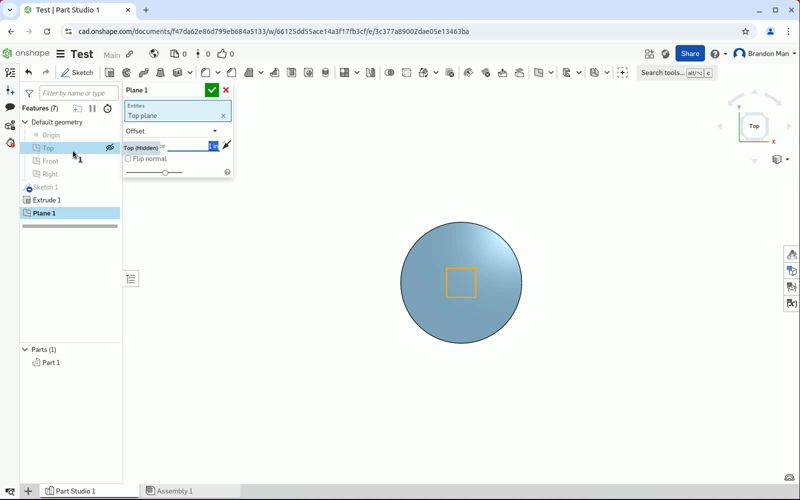
text(2.403)
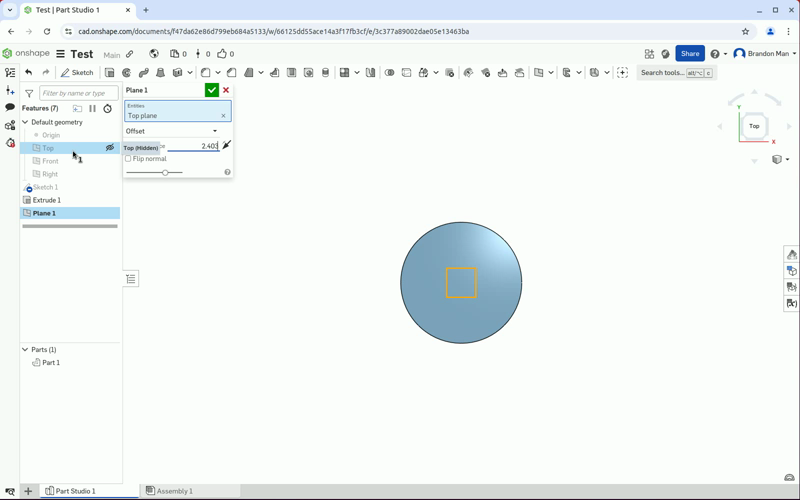
key(enter, 2)
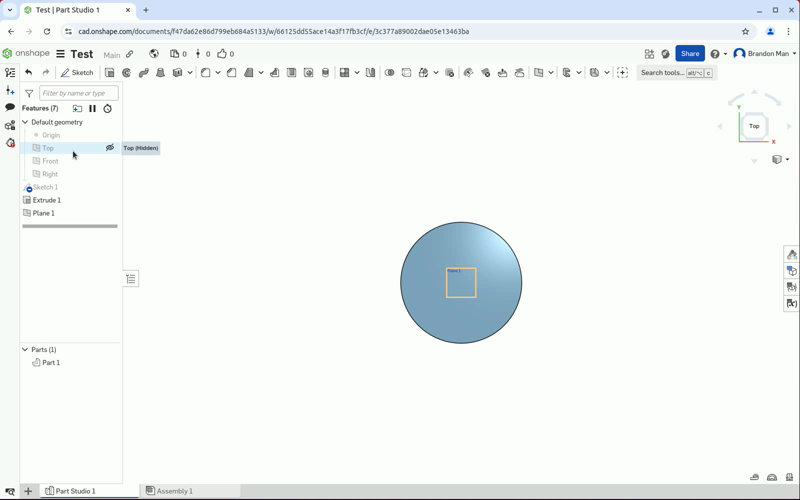
key(shift+s)
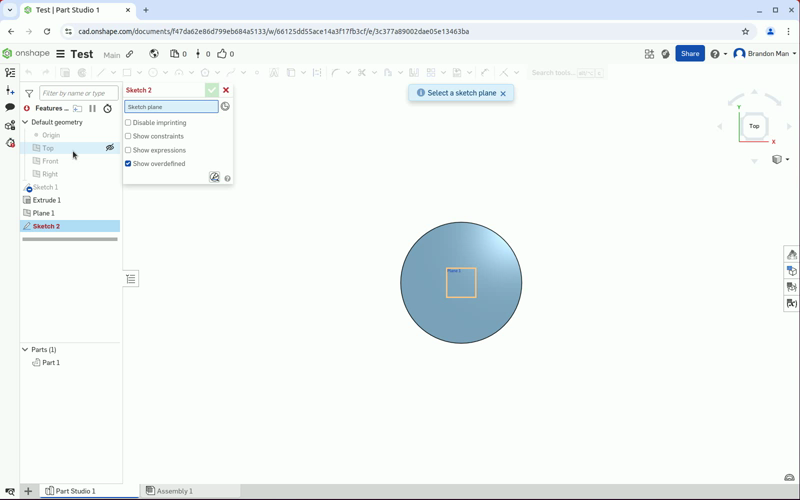
mouse_move(73, 215)
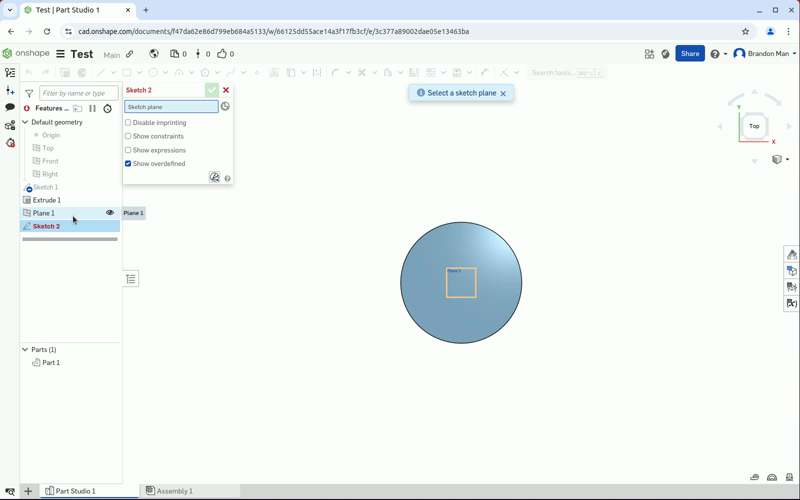
click(73, 215)
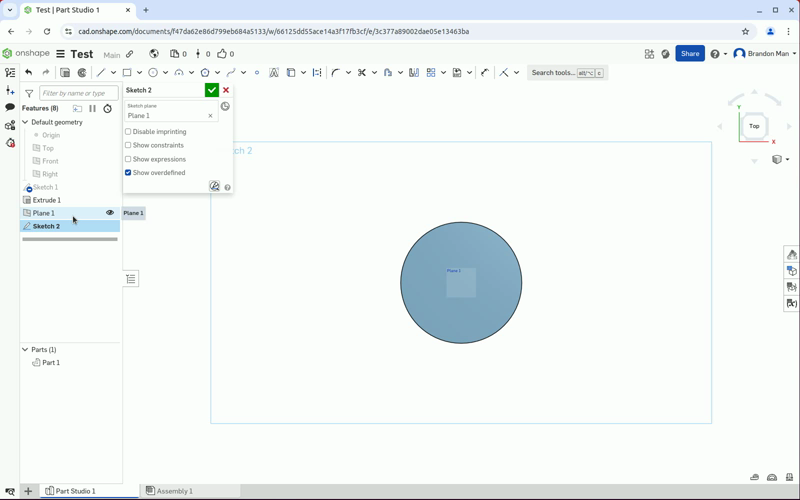
mouse_move(73, 352)
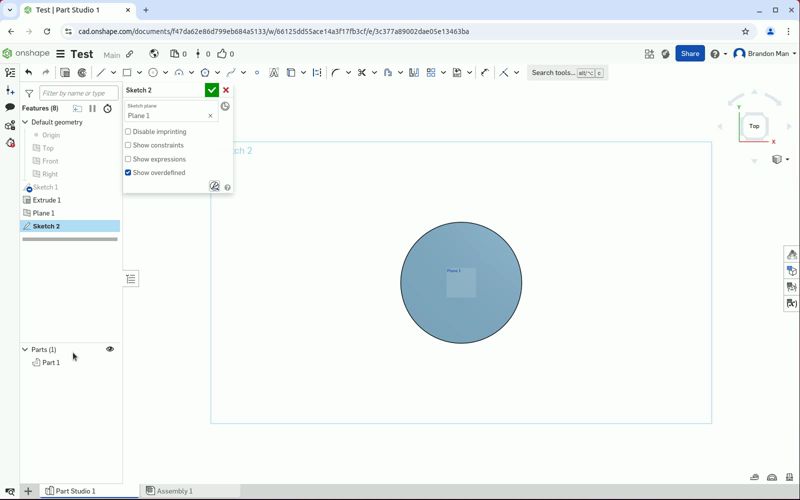
key(y)
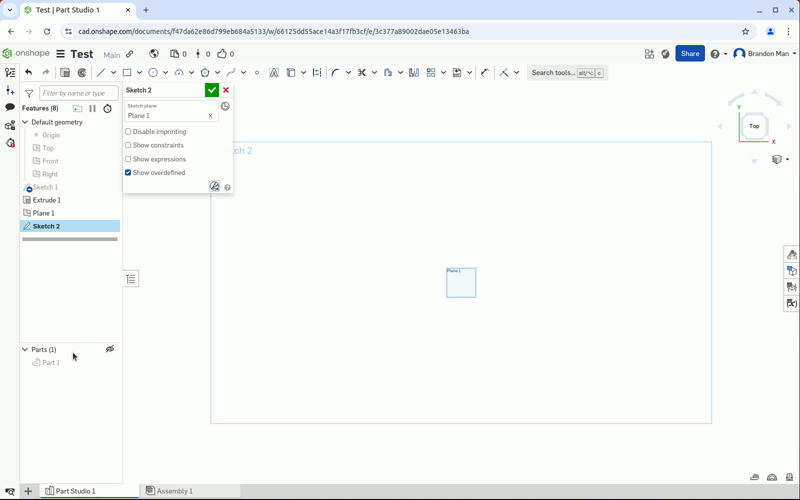
key(c)
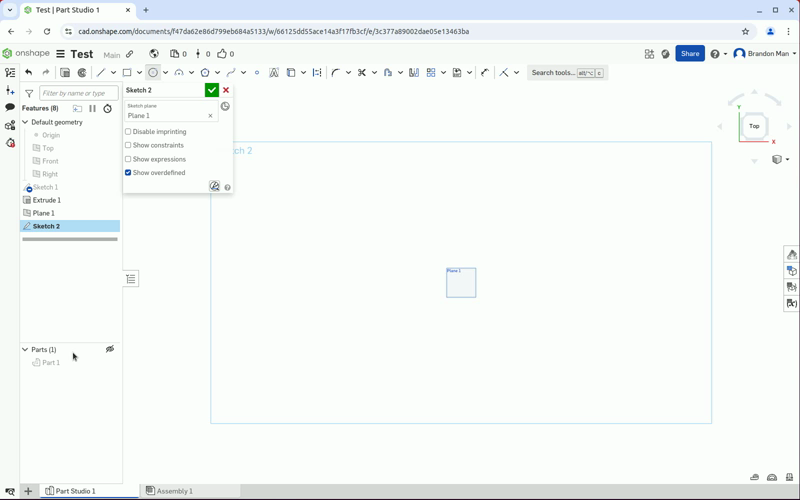
key_down(shift)
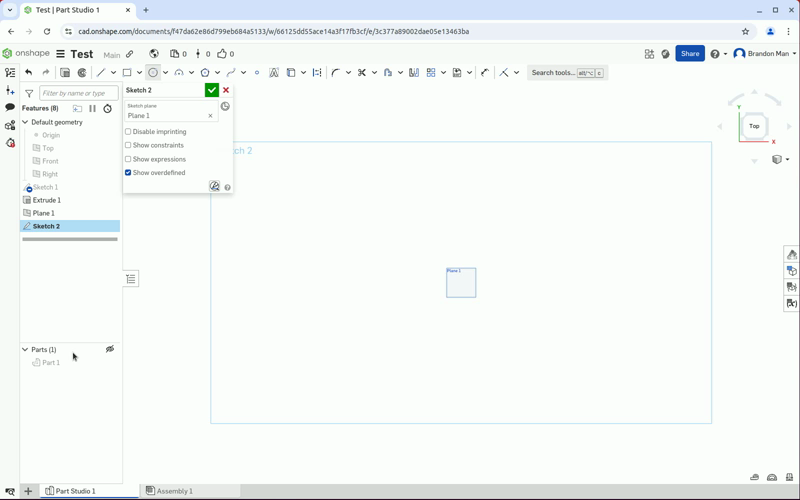
mouse_move(461, 282)
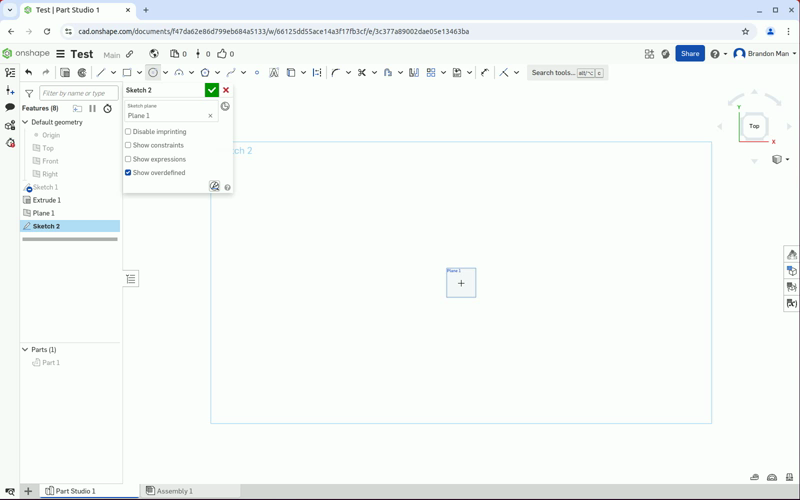
click(461, 282)
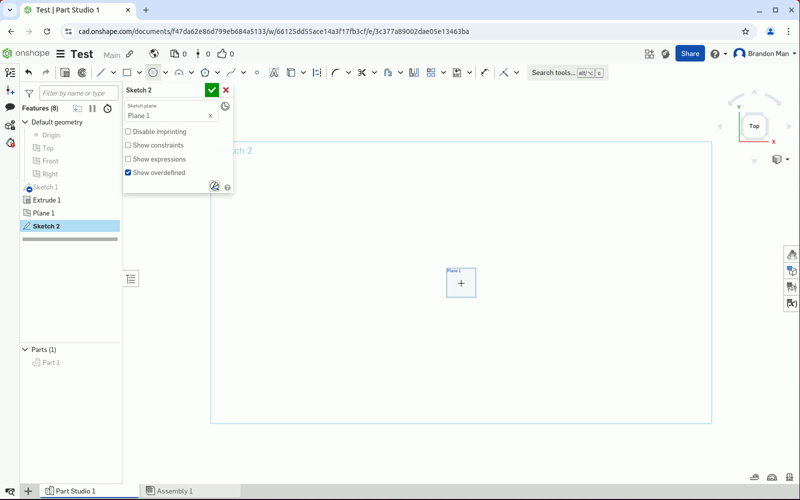
key_up(shift)
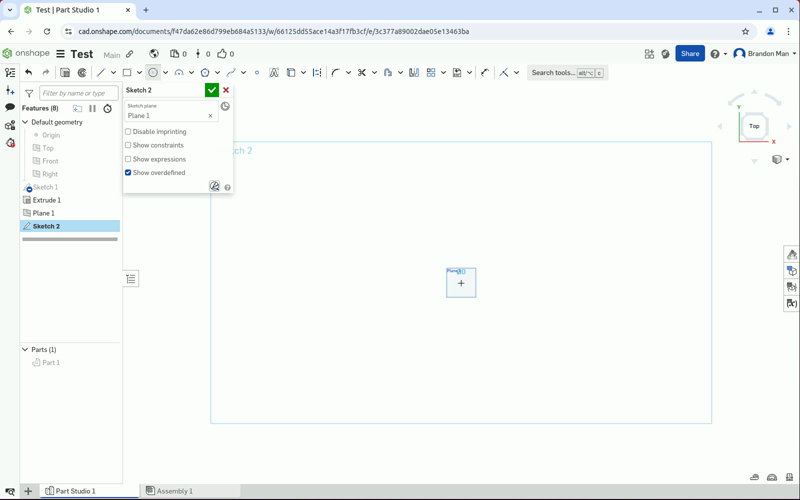
mouse_move(499, 282)
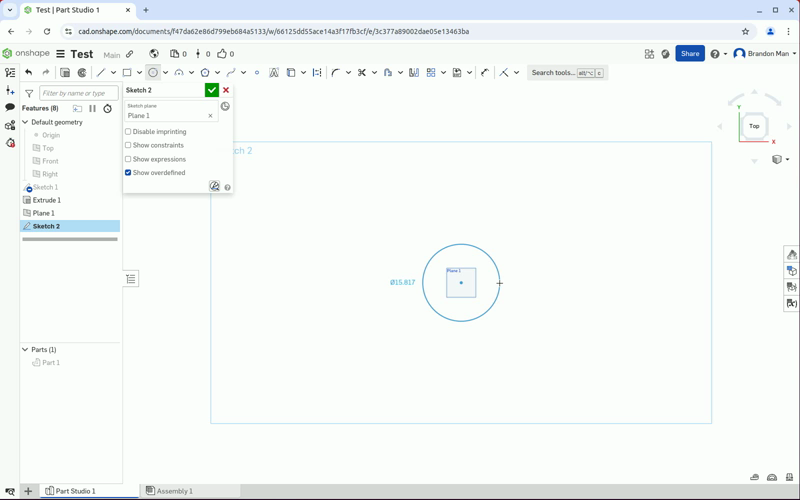
click(499, 282)
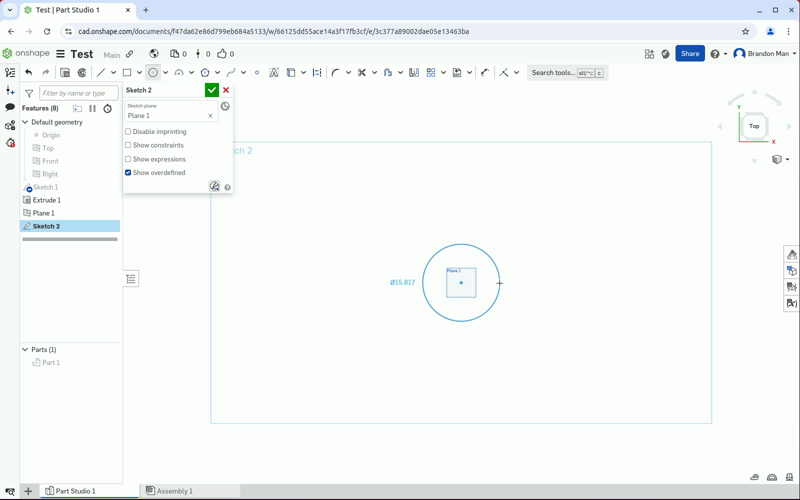
key(esc)
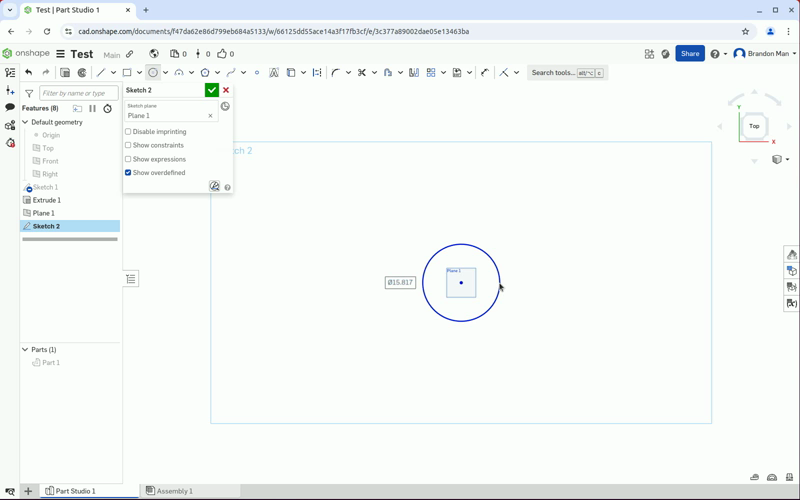
mouse_move(451, 307)
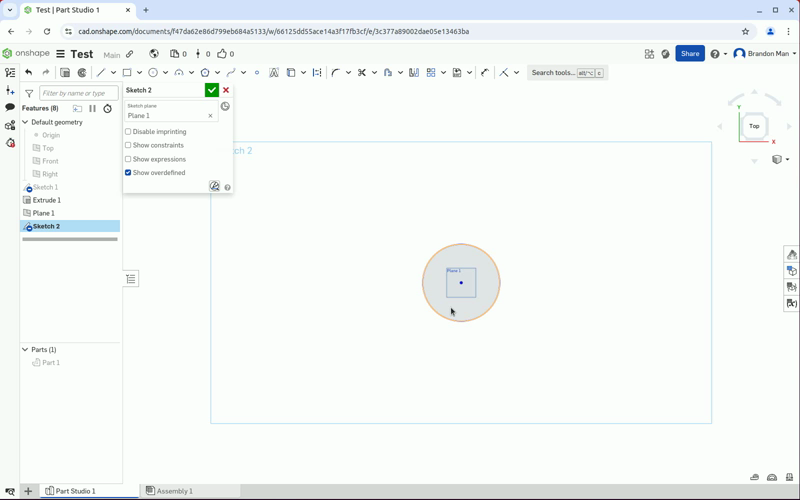
click(451, 307)
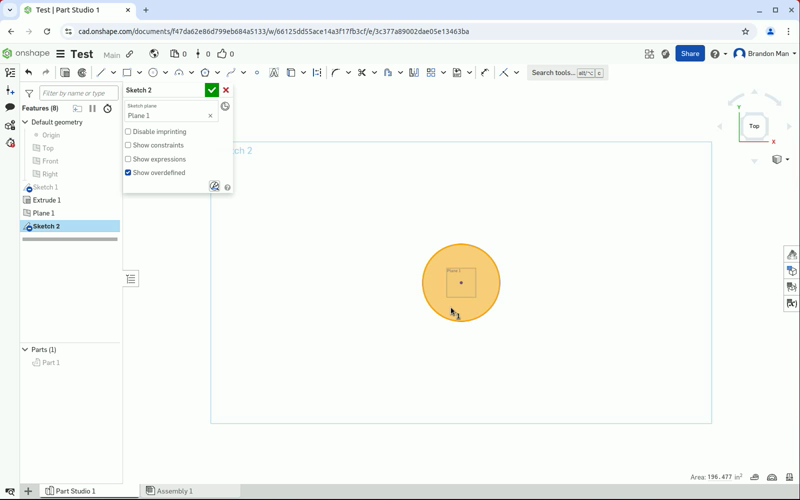
mouse_move(73, 352)
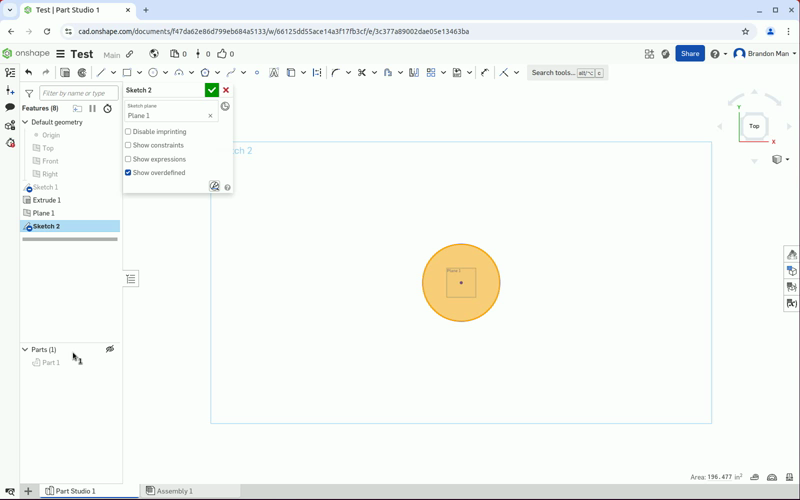
key(shift+y)
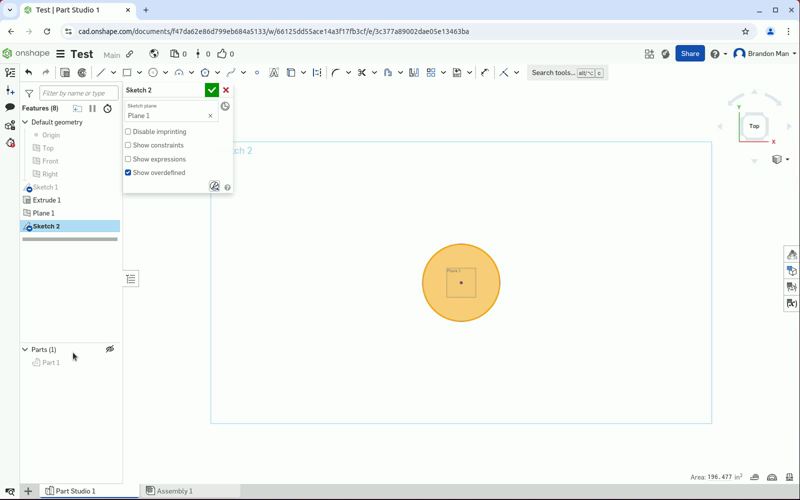
key(shift+e)
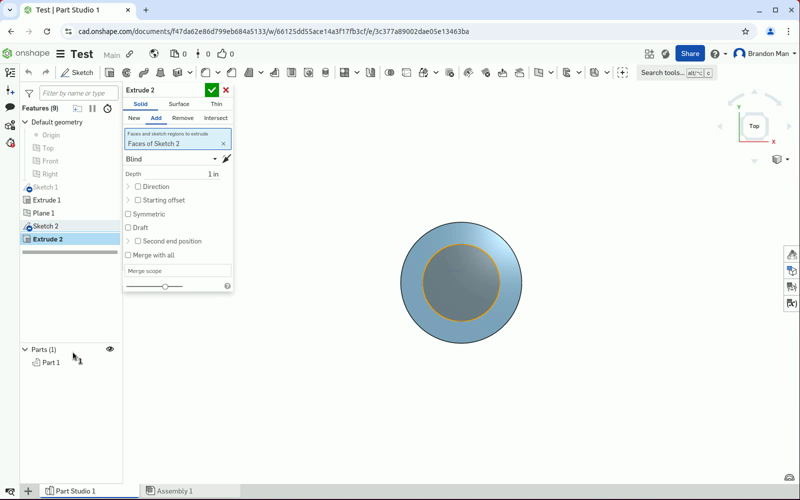
mouse_move(143, 106)
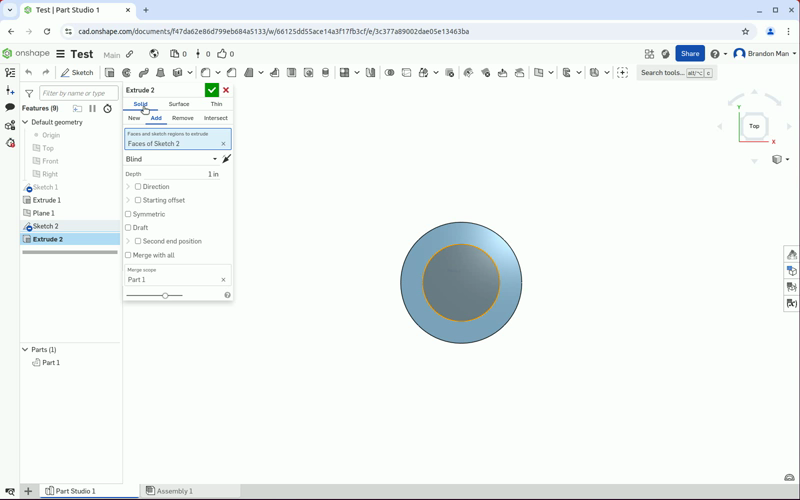
click(143, 106)
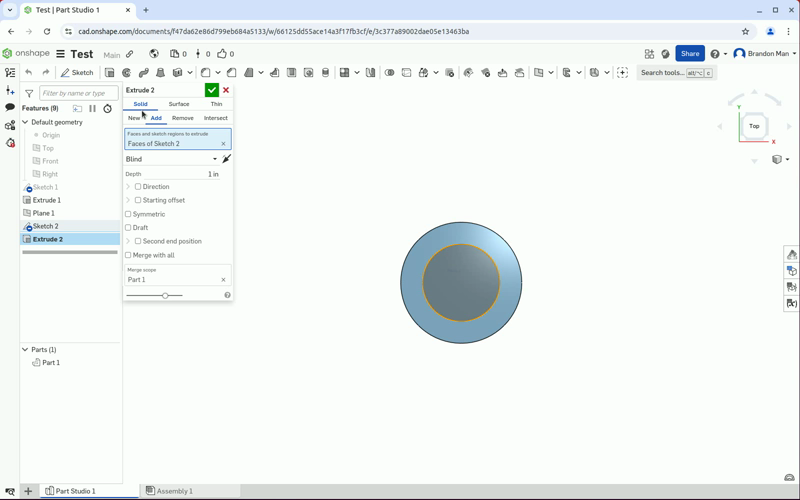
mouse_move(137, 120)
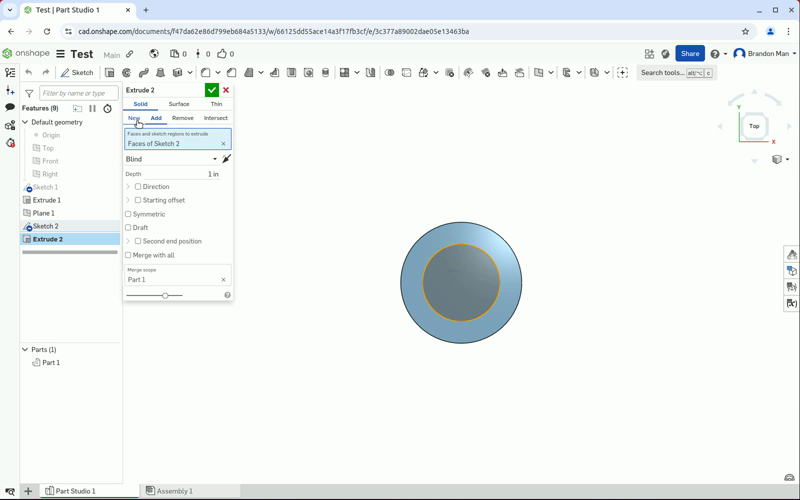
click(137, 120)
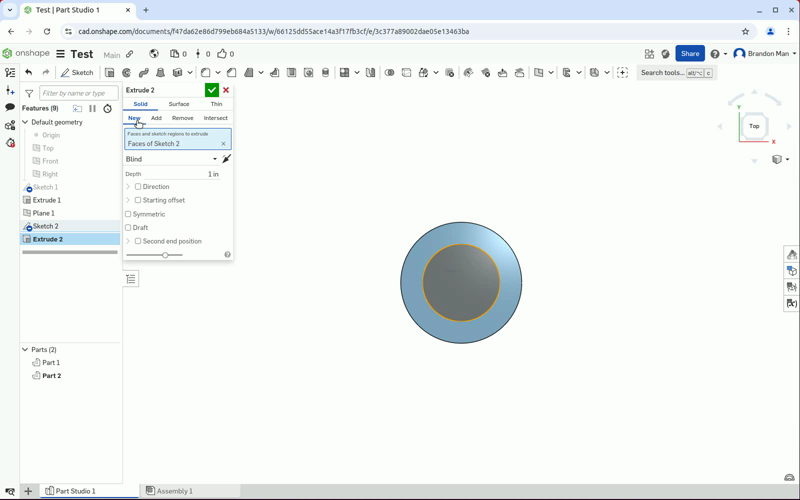
key(tab, 4)
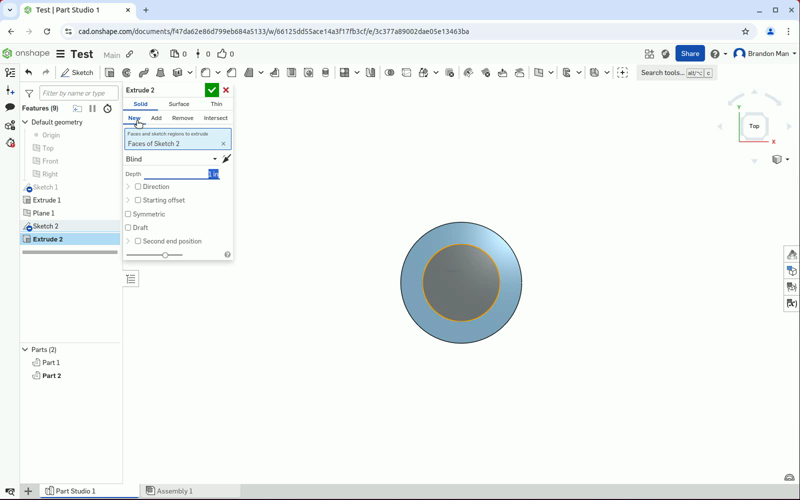
text(17.09)
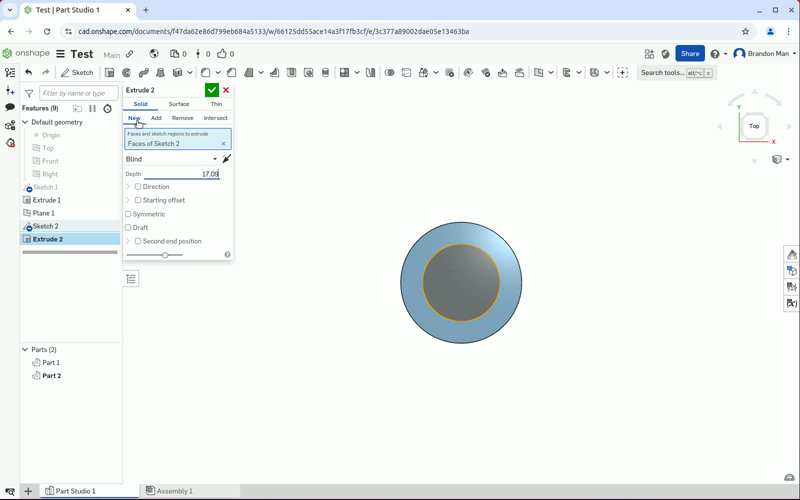
key(enter)
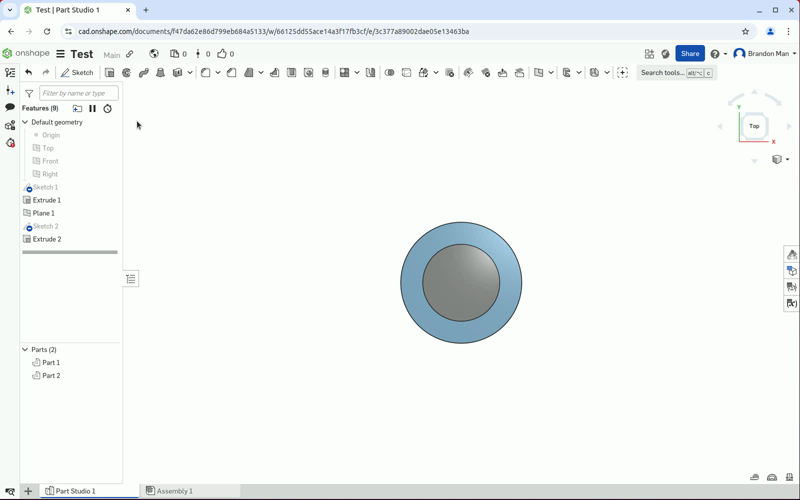
key(shift+h)
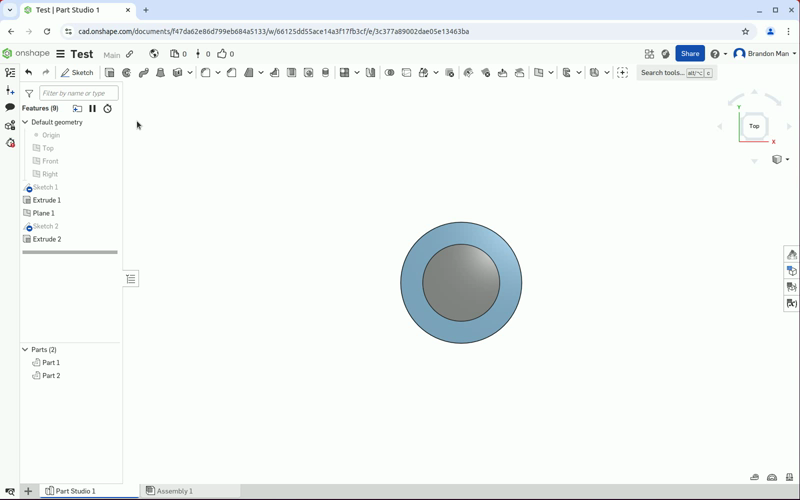
key(shift+h)
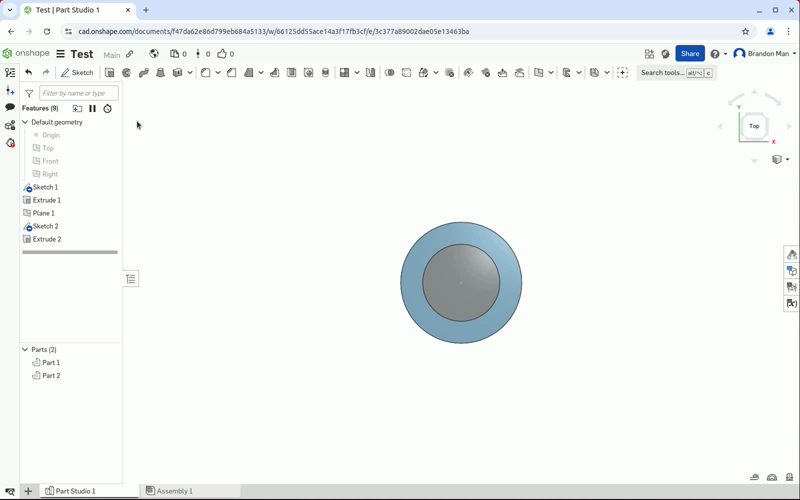
key(shift+7)
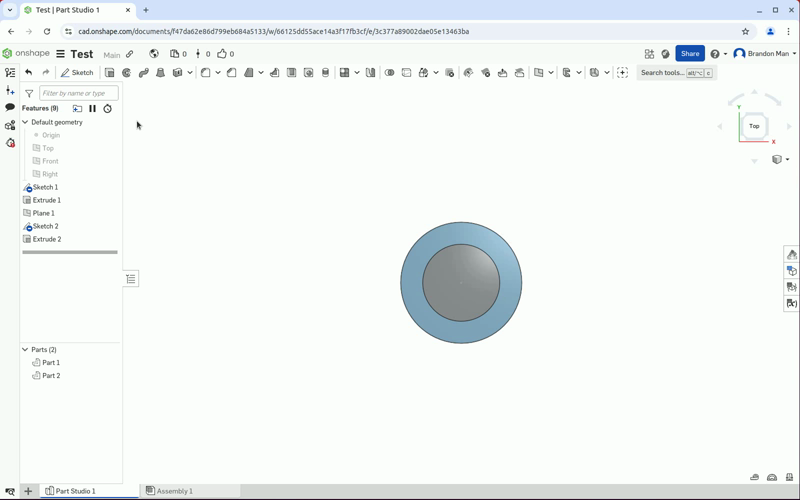
key(up, 3)
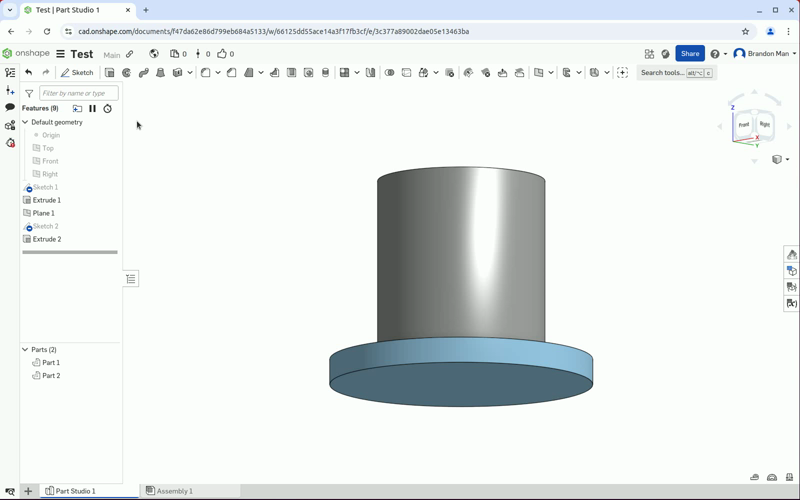
key(left, 3)
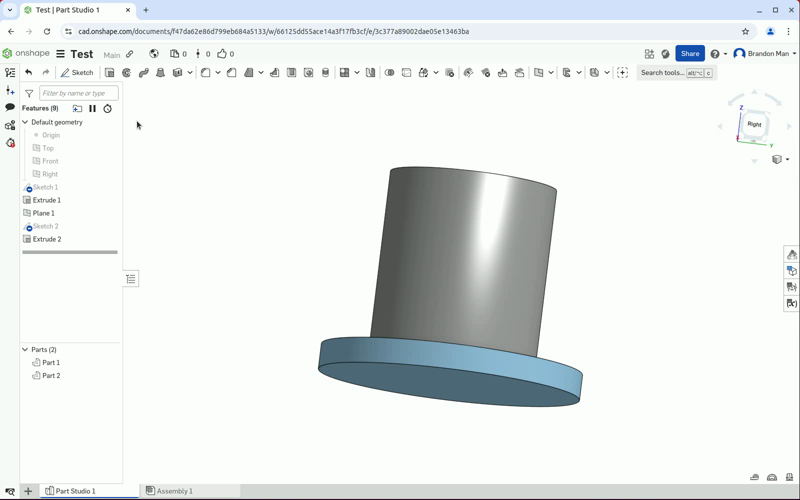
key(right, 3)
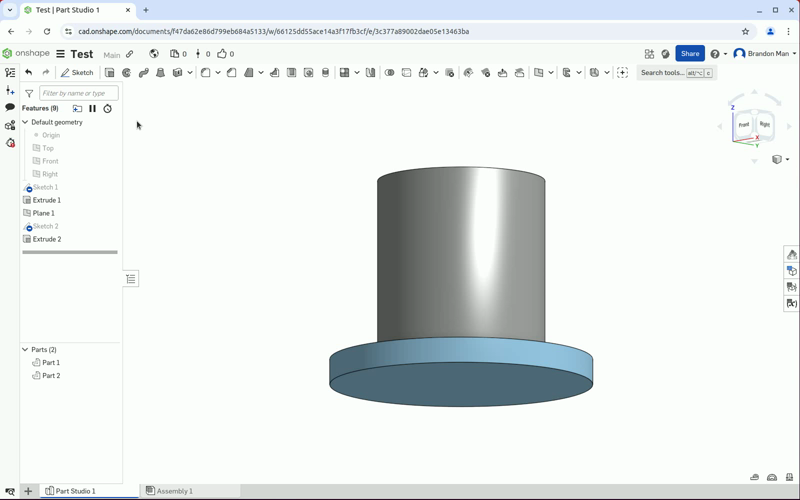
key(down, 3)
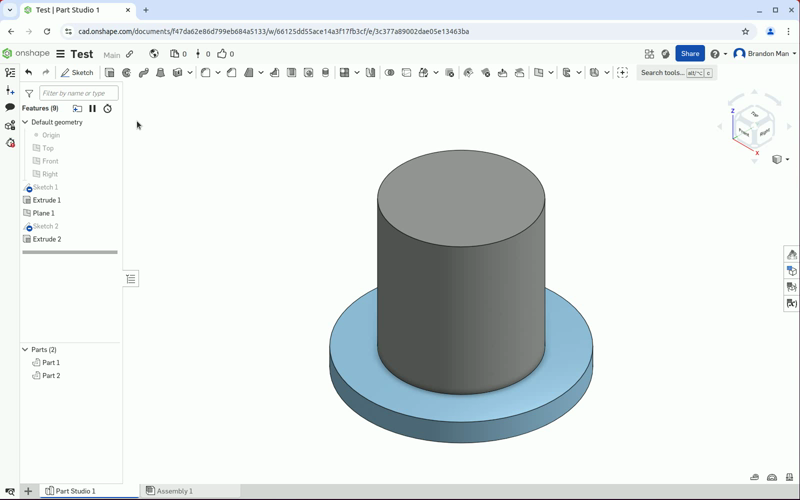
mouse_move(73, 189)
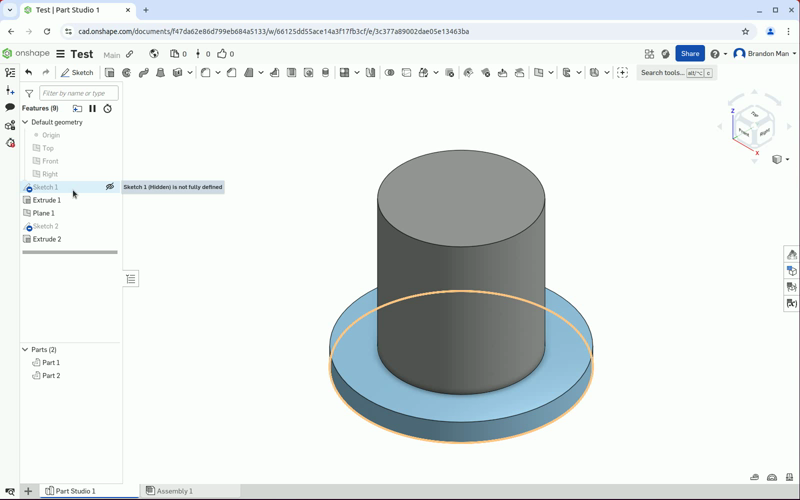
click(73, 189)